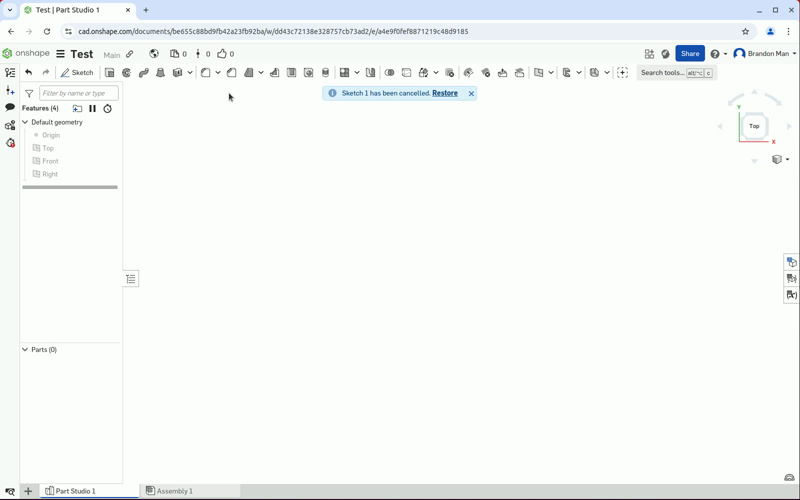
key(shift+h)
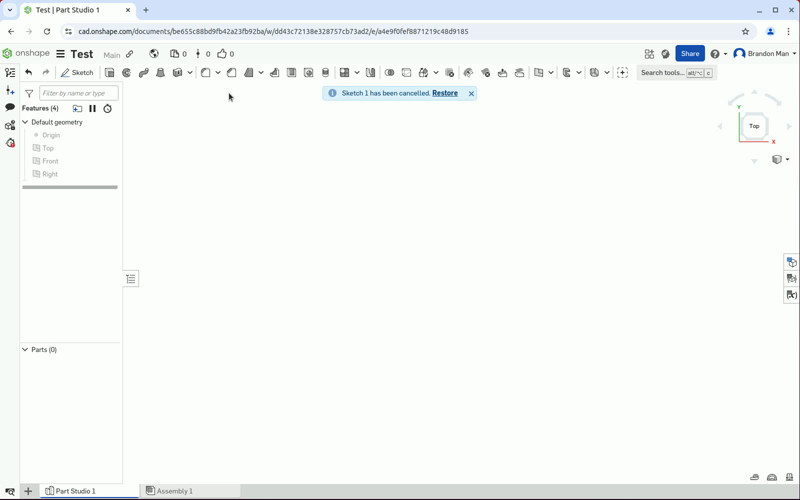
mouse_move(73, 352)
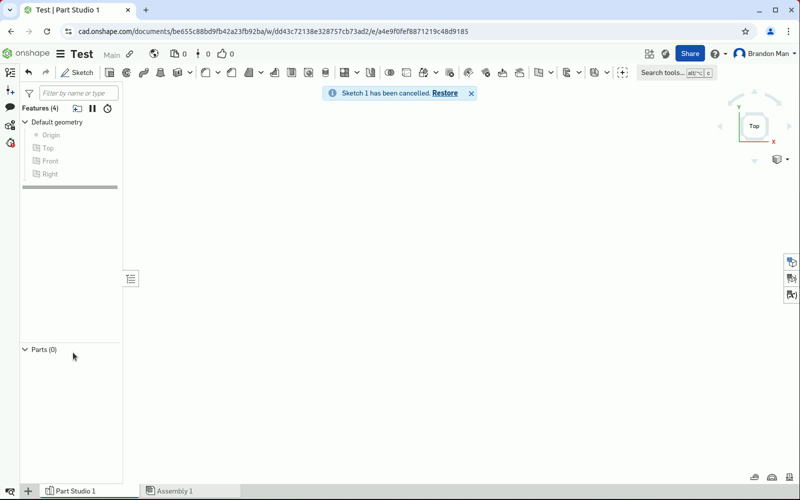
key(y)
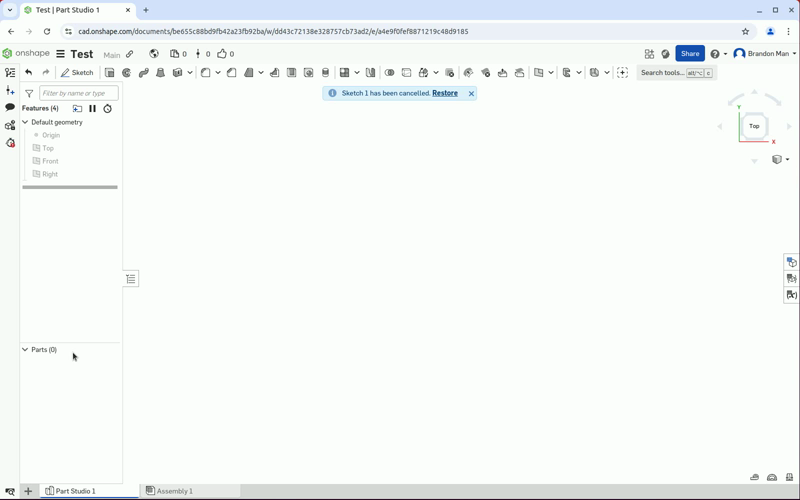
key(shift+p)
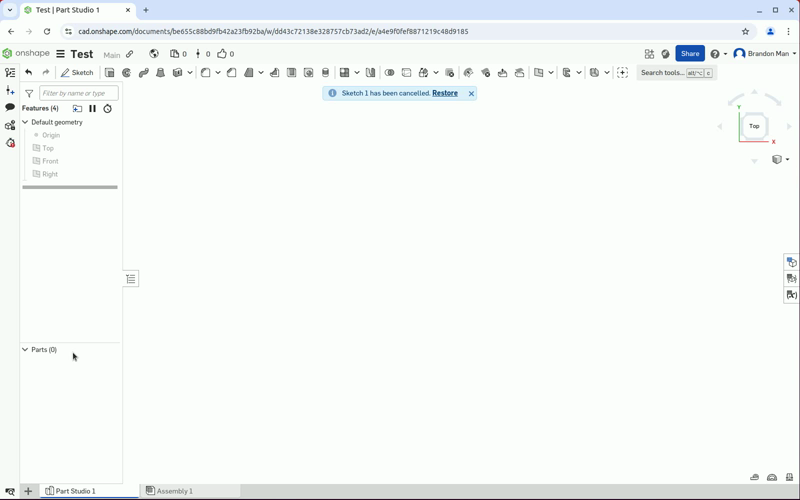
key(space)
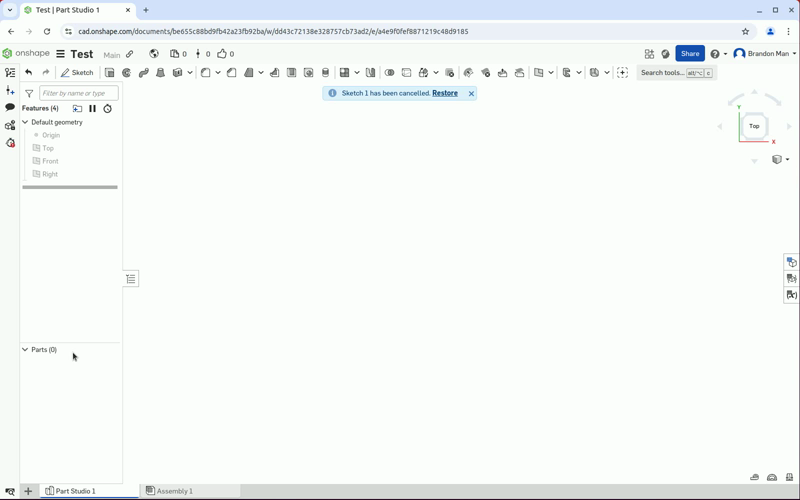
key_down(shift)
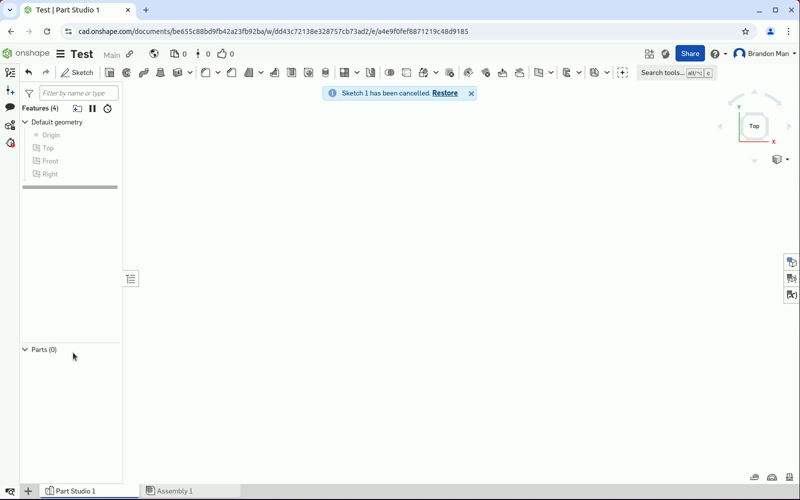
key(up)
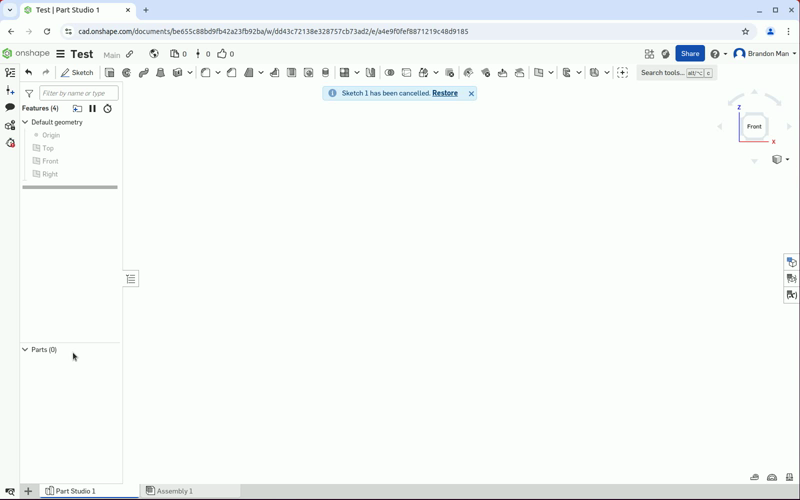
key_up(shift)
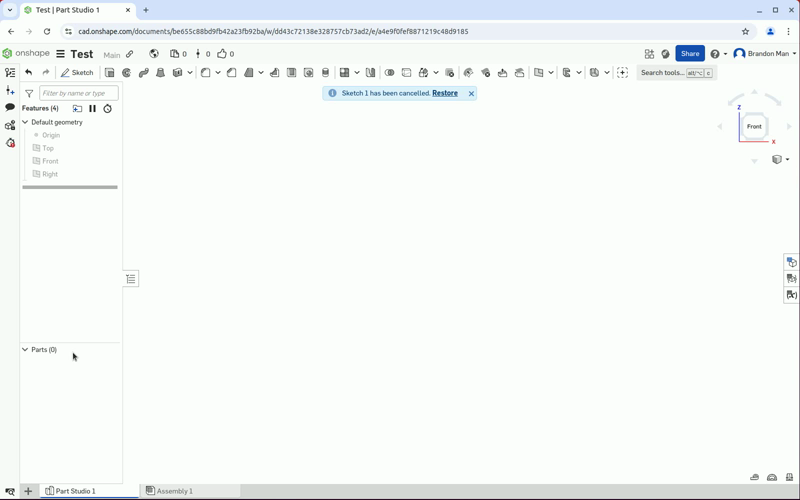
mouse_move(73, 352)
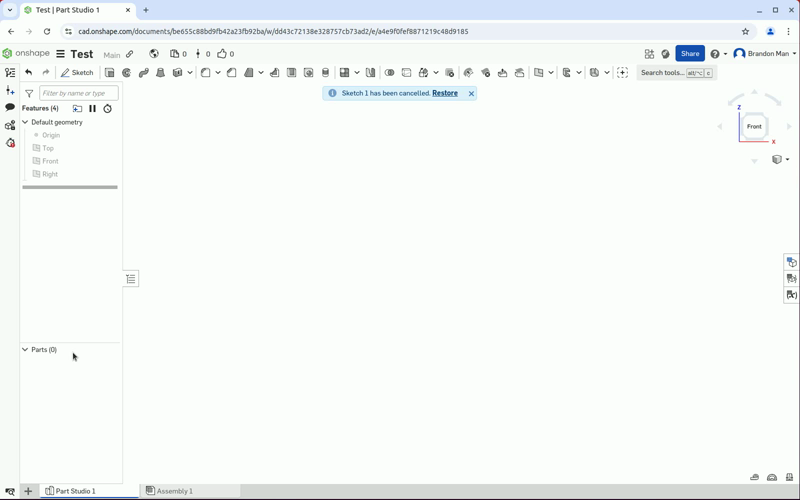
key(shift+y)
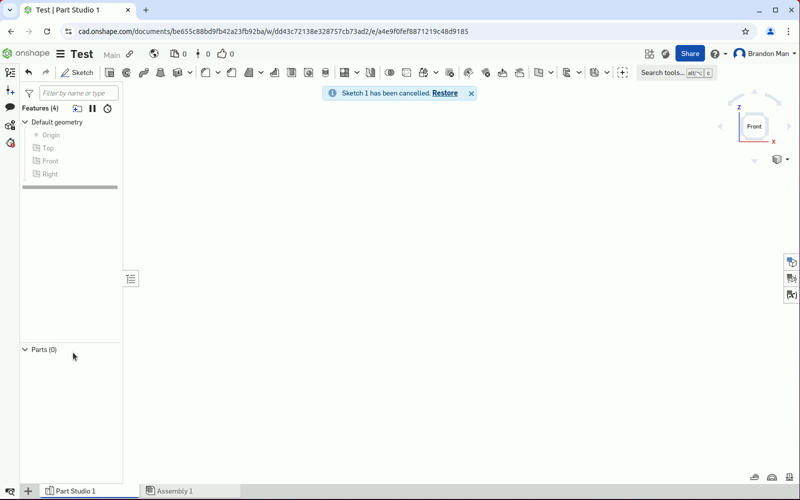
key(shift+s)
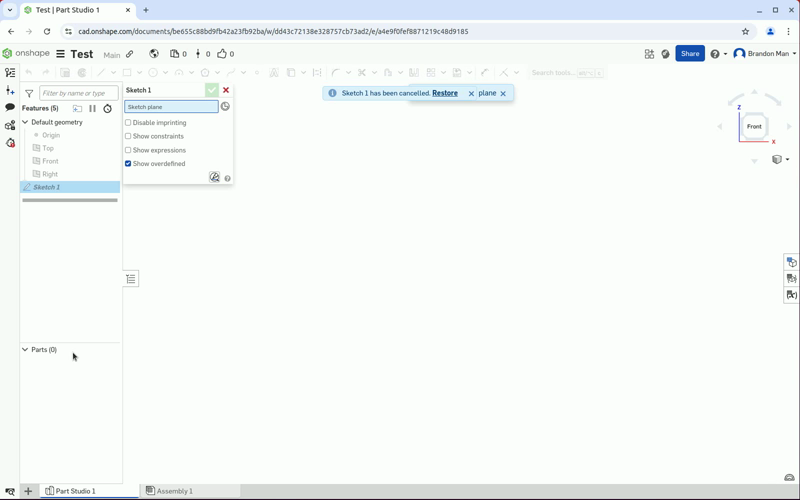
mouse_move(73, 163)
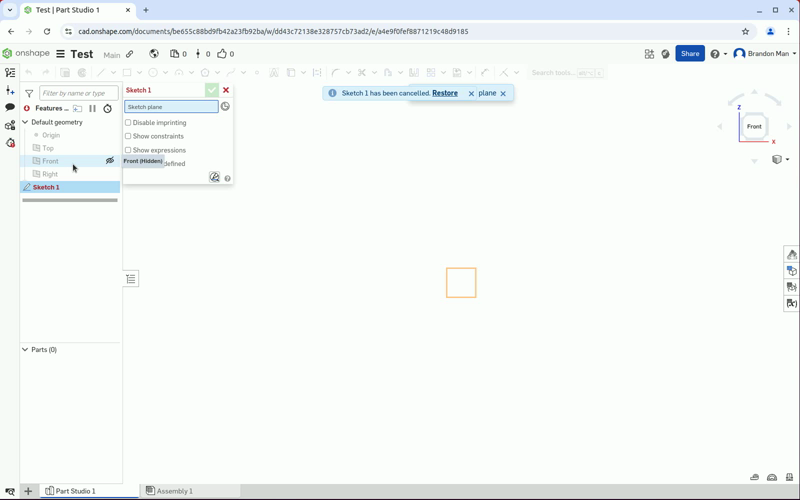
click(73, 163)
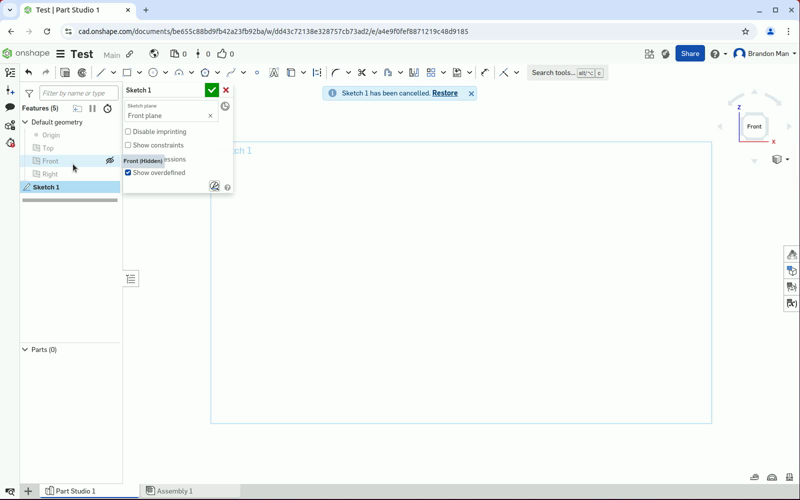
mouse_move(73, 352)
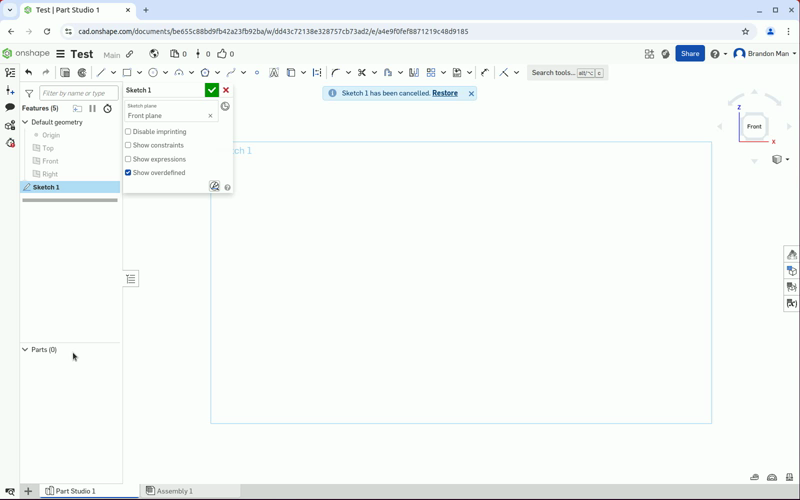
key(y)
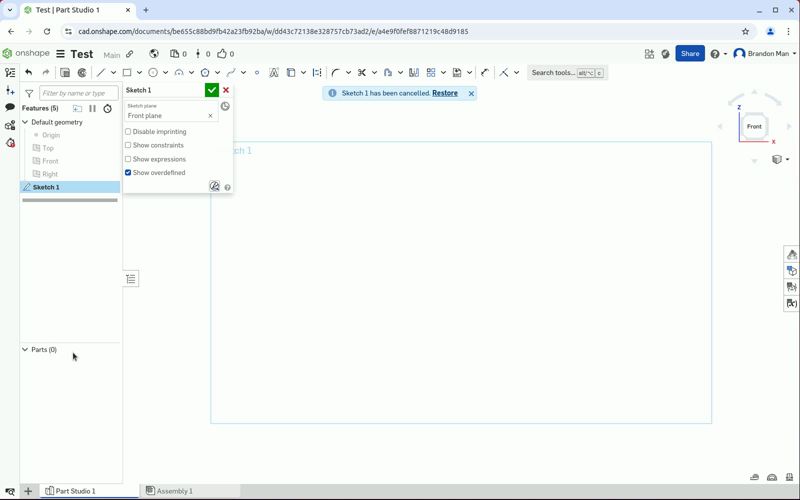
key(c)
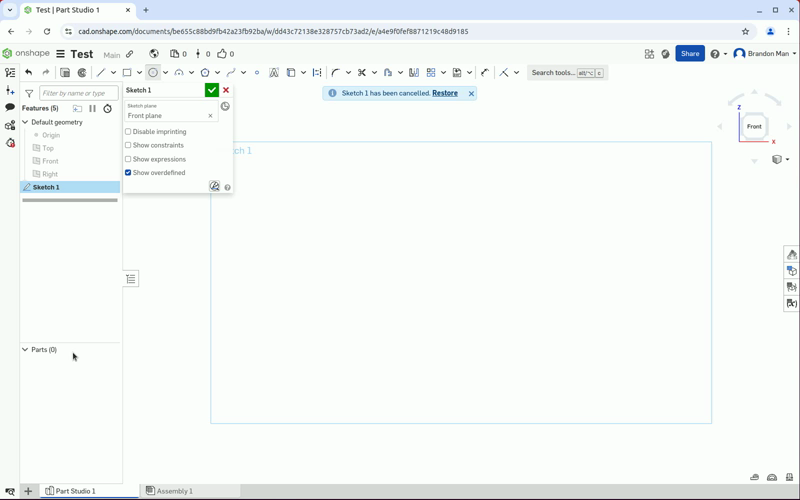
key_down(shift)
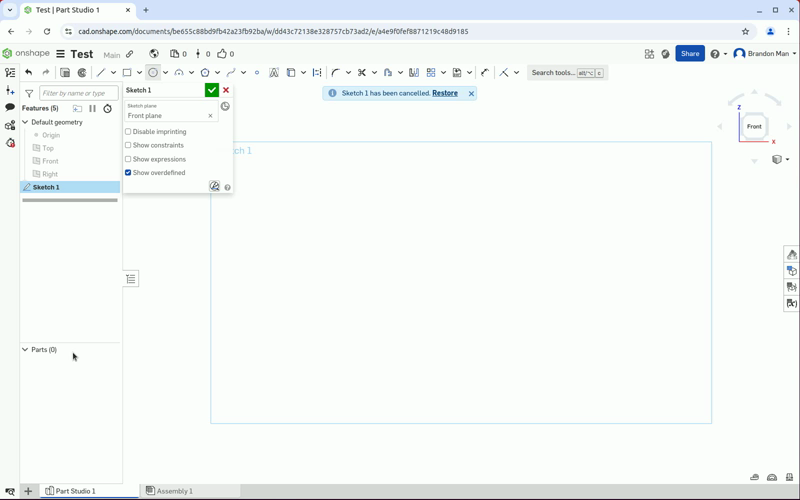
mouse_move(461, 282)
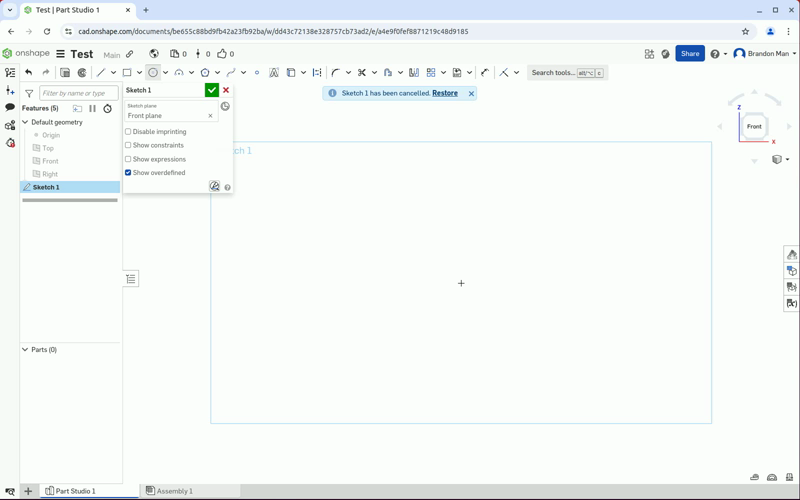
click(461, 282)
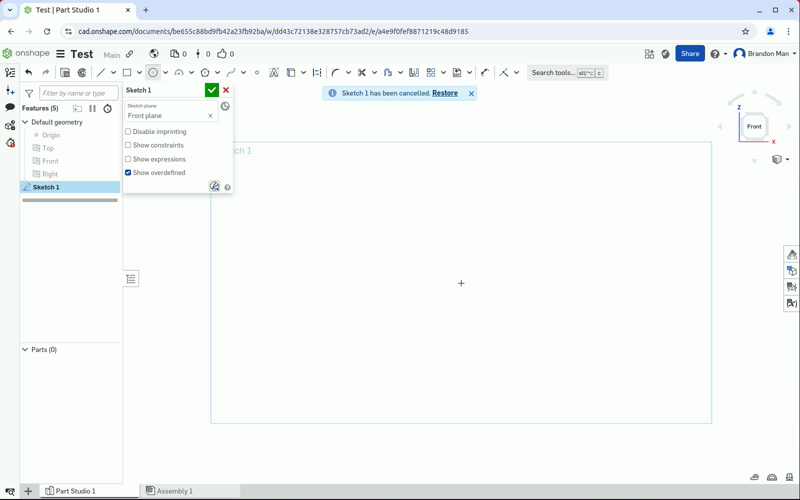
key_up(shift)
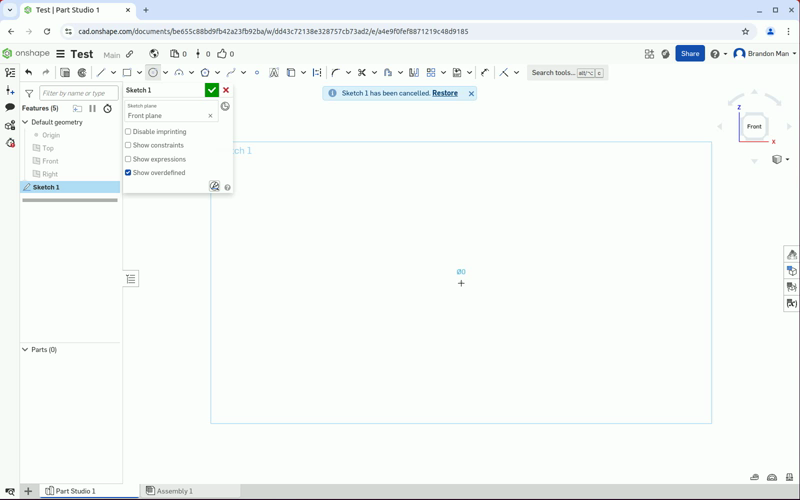
mouse_move(574, 282)
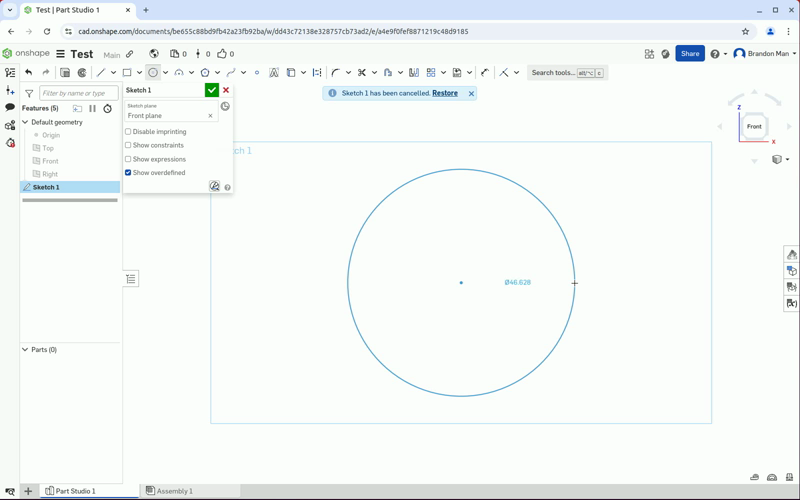
click(574, 282)
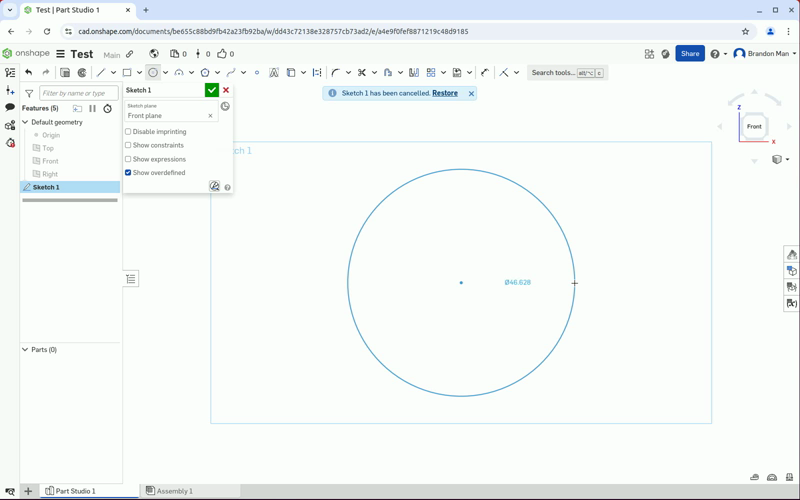
key(esc)
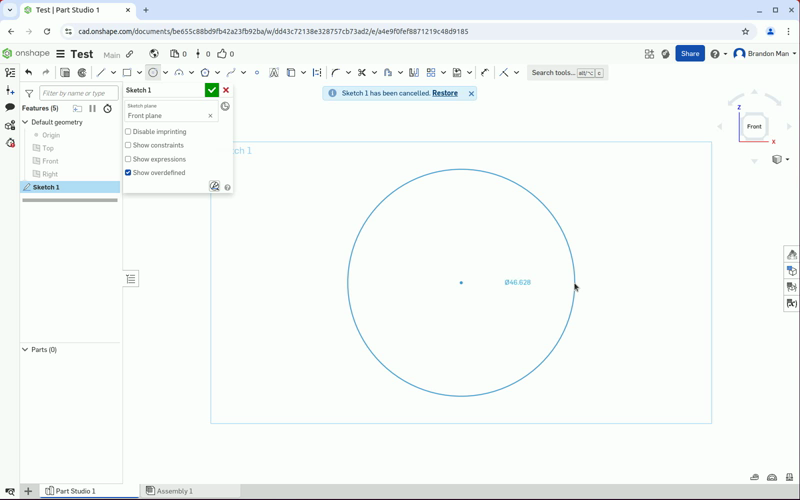
key(c)
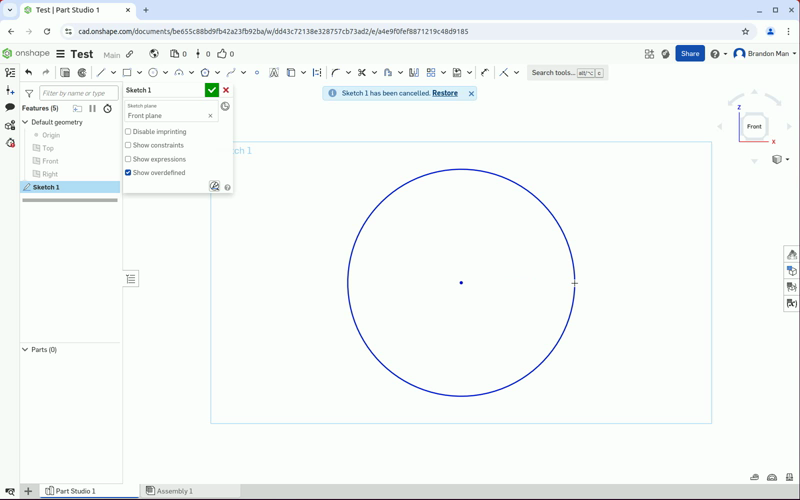
key_down(shift)
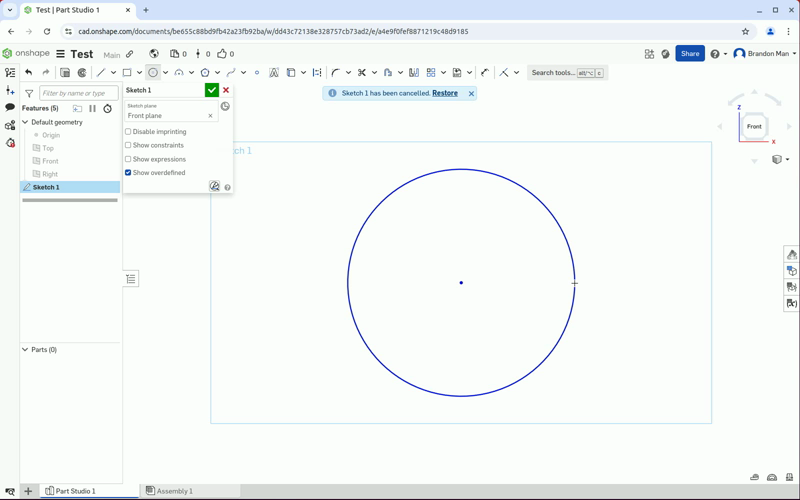
mouse_move(461, 282)
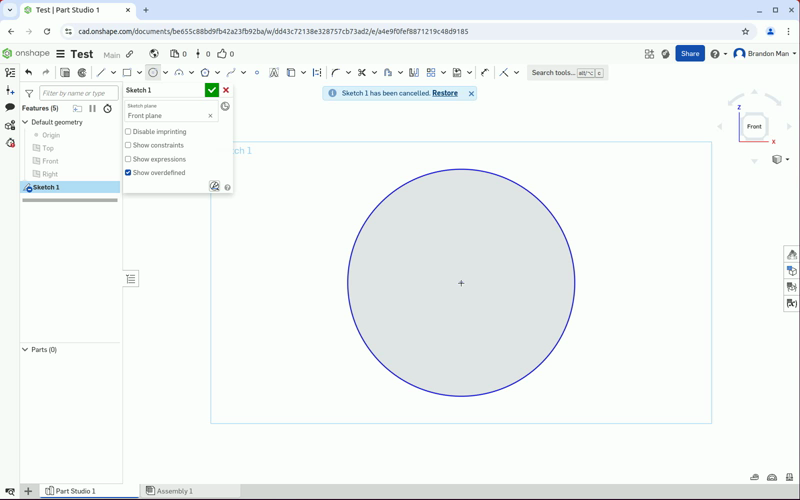
click(461, 282)
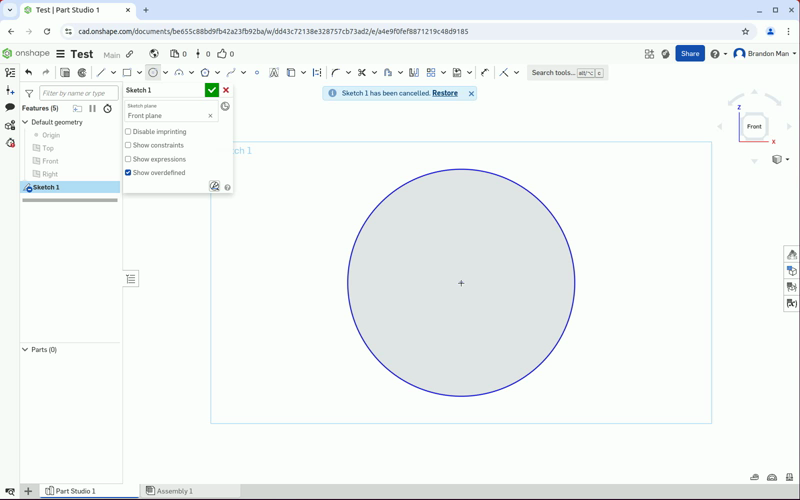
key_up(shift)
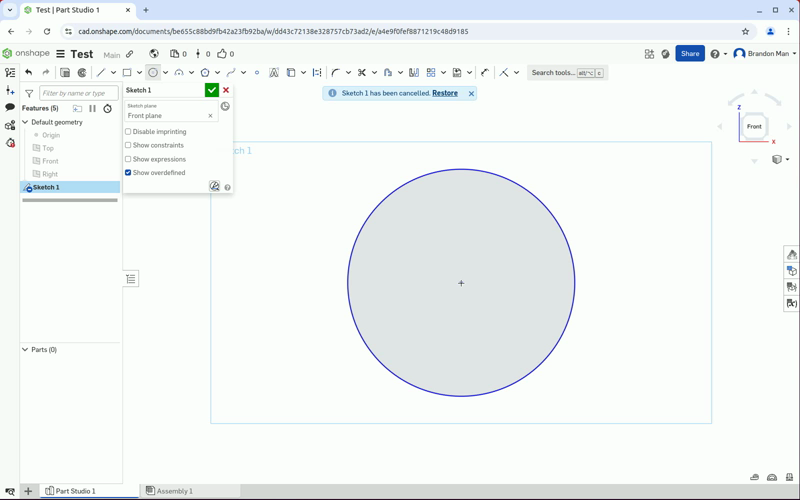
mouse_move(506, 282)
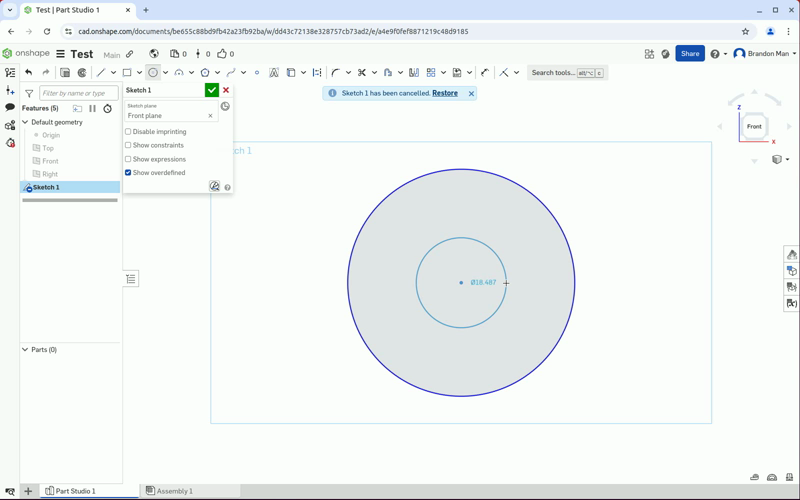
click(506, 282)
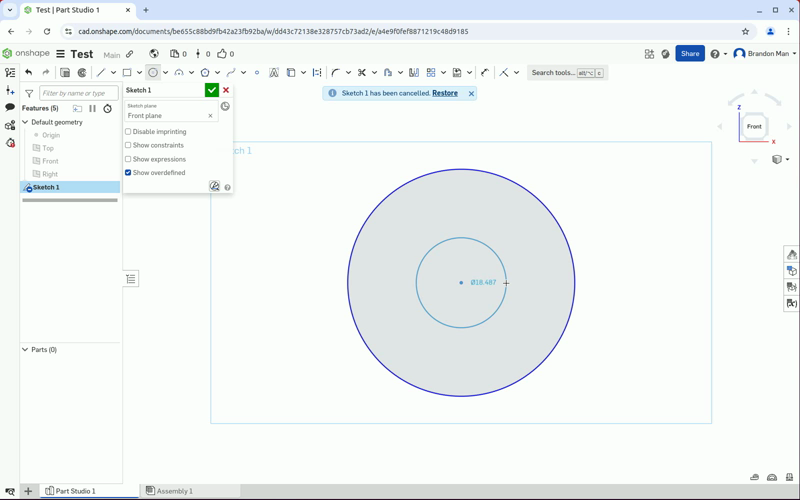
key(esc)
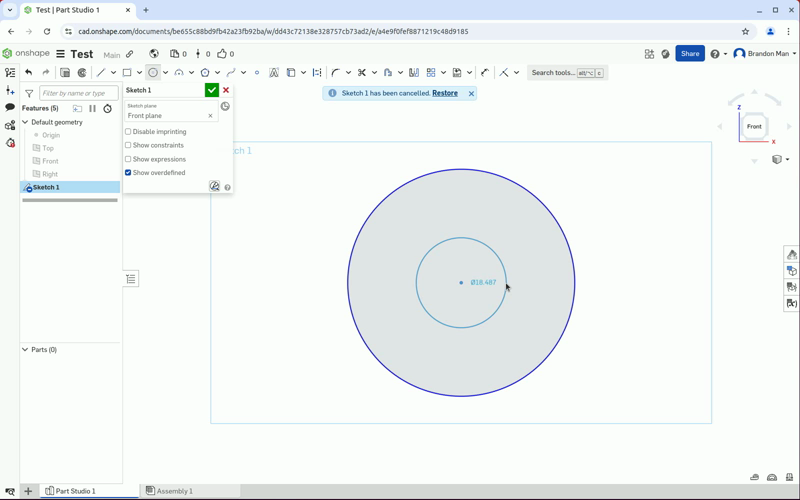
mouse_move(389, 297)
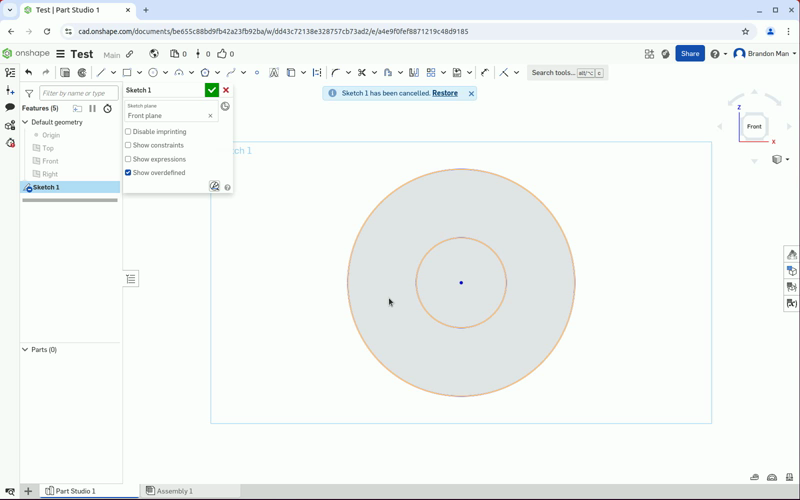
click(389, 297)
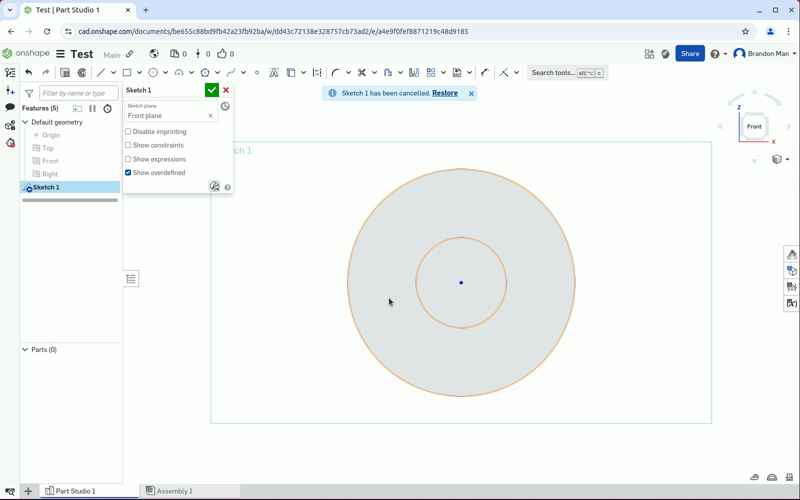
mouse_move(73, 352)
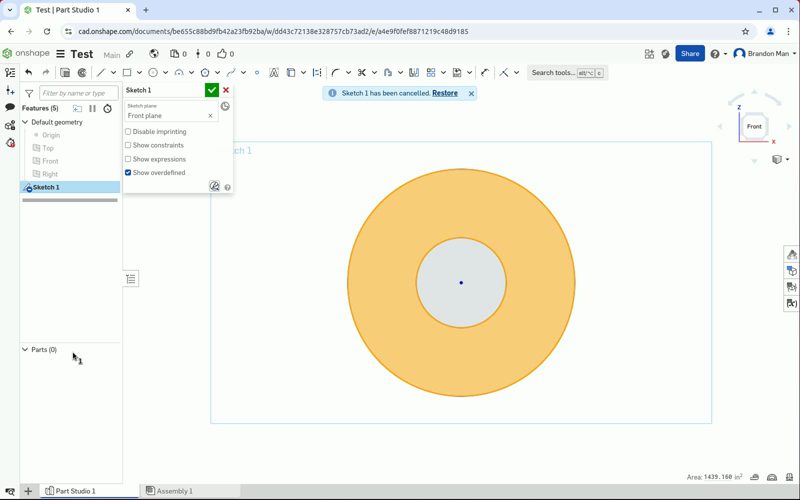
key(shift+y)
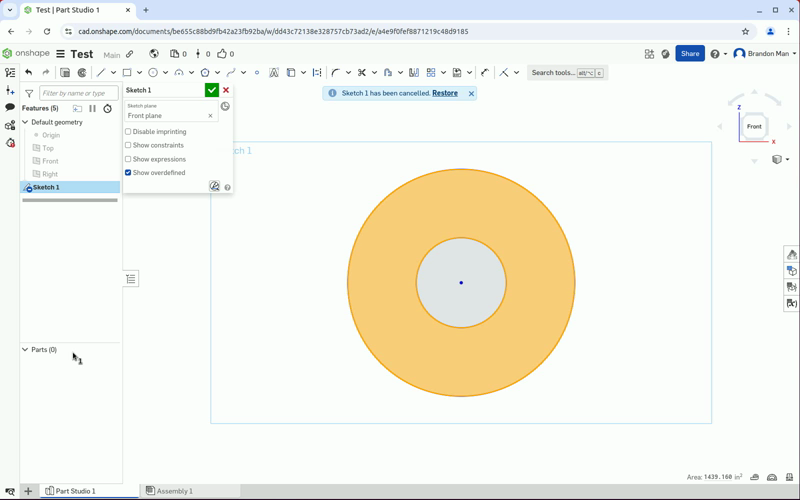
key(shift+e)
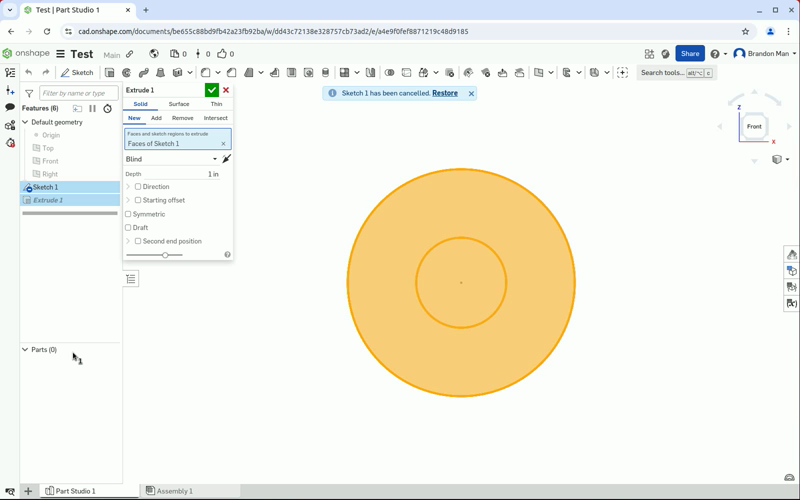
mouse_move(143, 106)
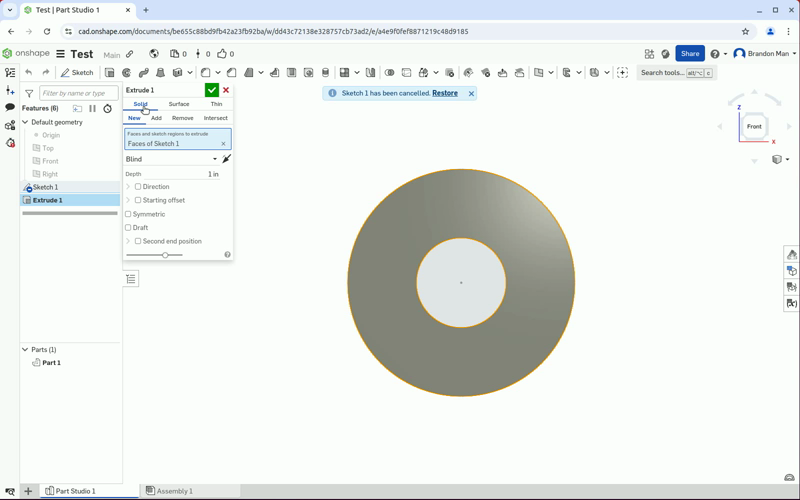
click(143, 106)
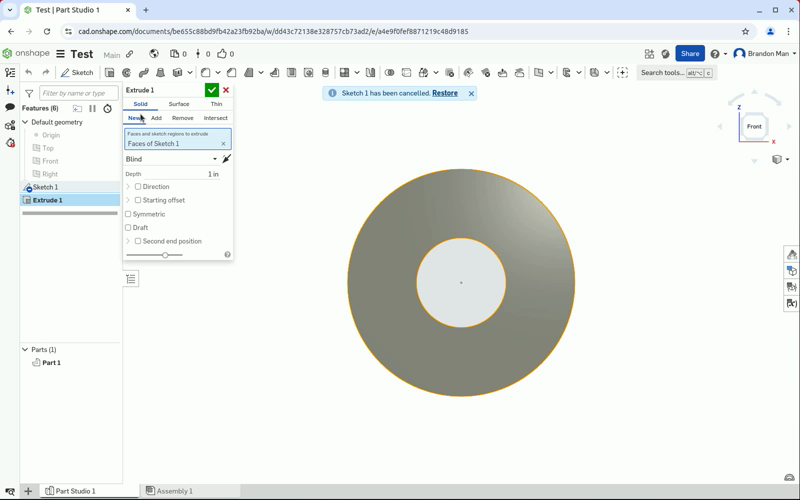
mouse_move(137, 120)
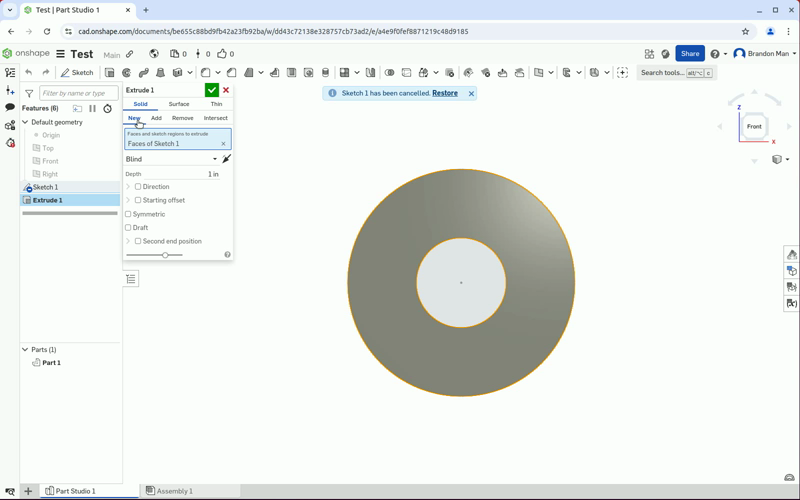
click(137, 120)
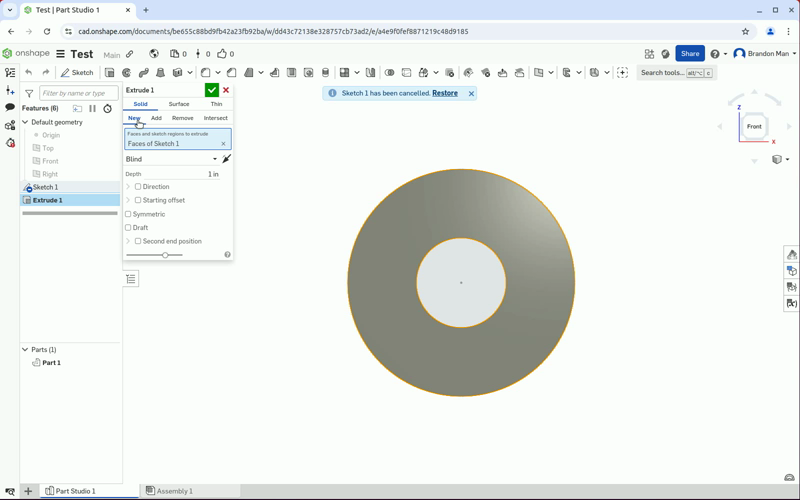
key(tab, 4)
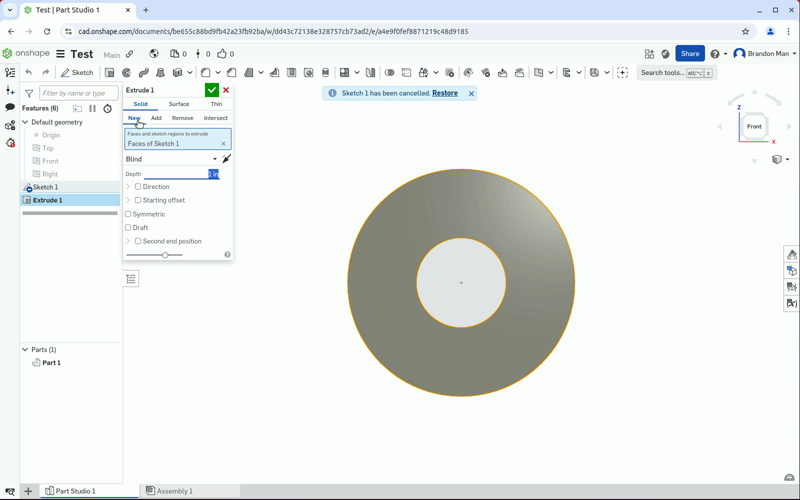
text(16.609)
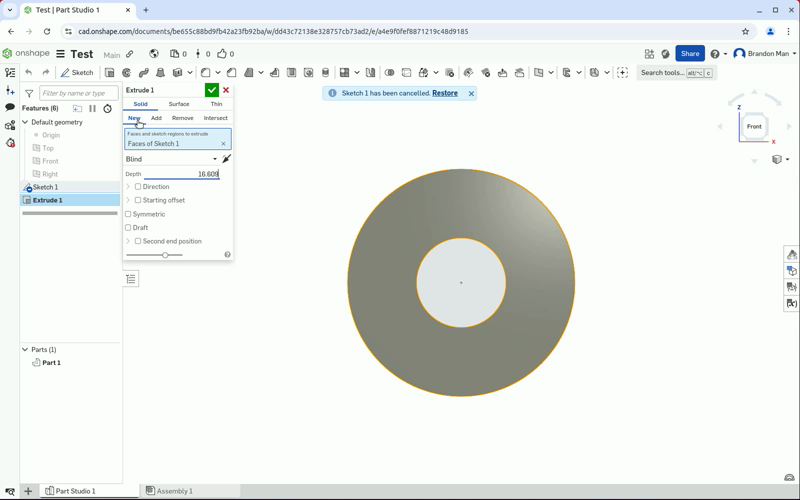
key(enter)
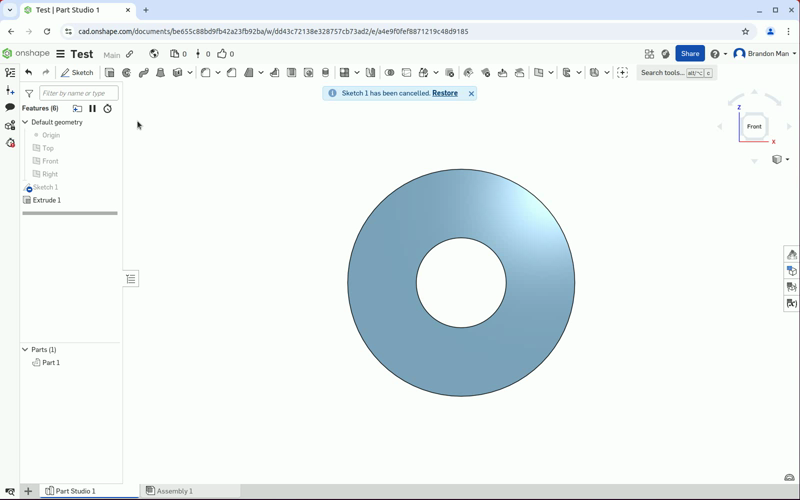
key(shift+h)
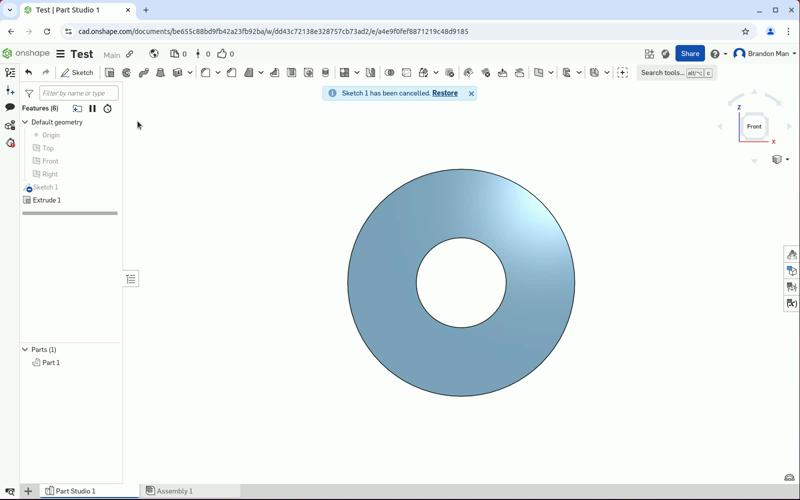
key(shift+h)
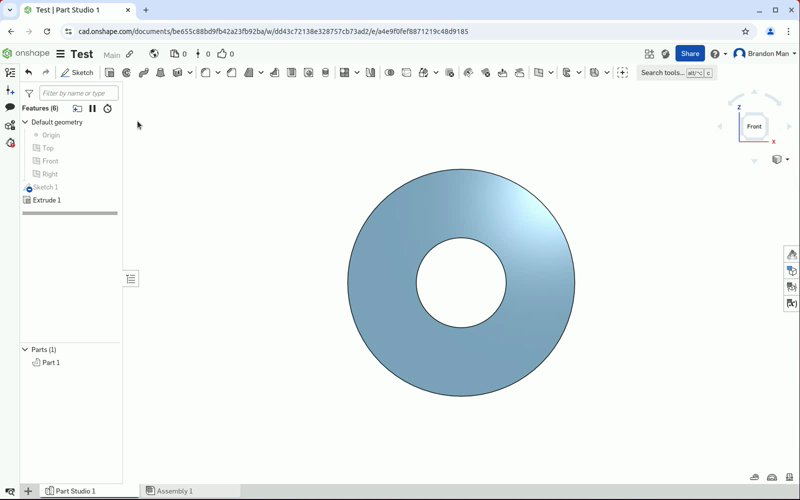
mouse_move(73, 189)
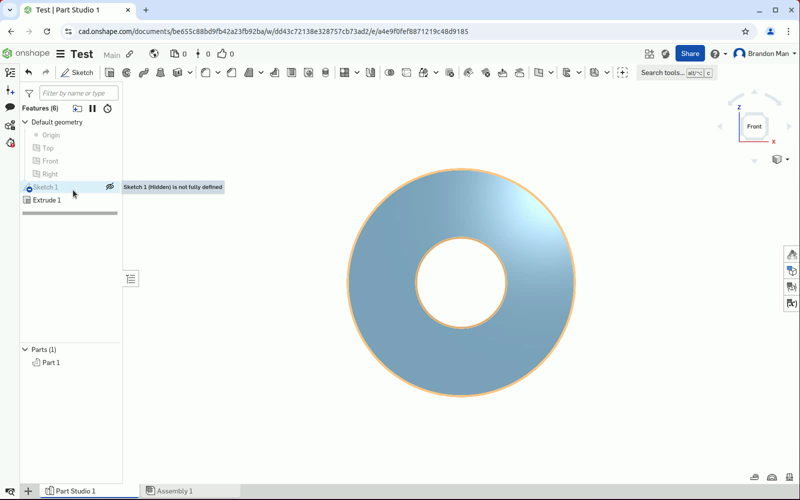
click(73, 189)
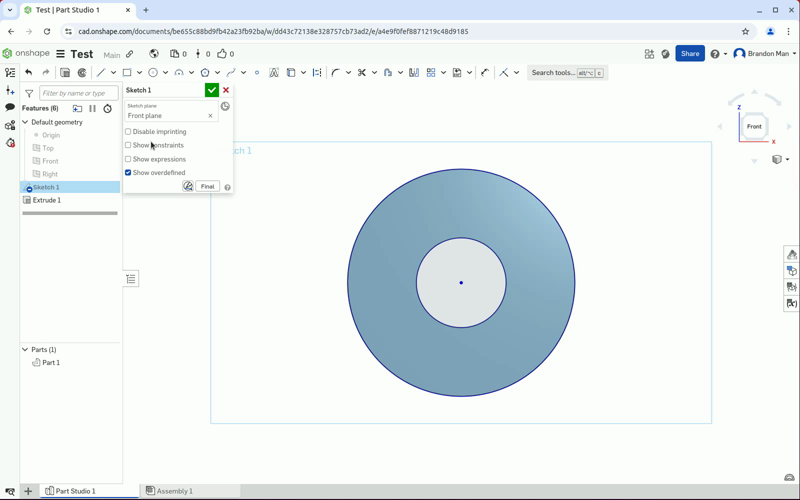
mouse_move(229, 92)
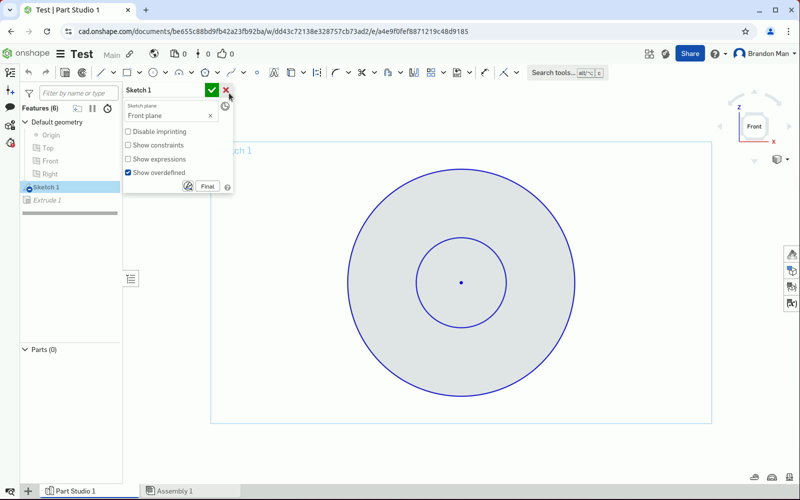
click(229, 92)
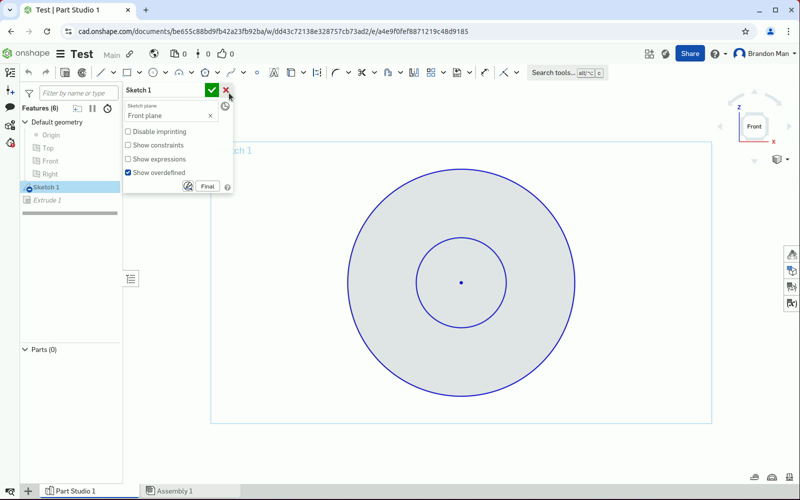
key(shift+s)
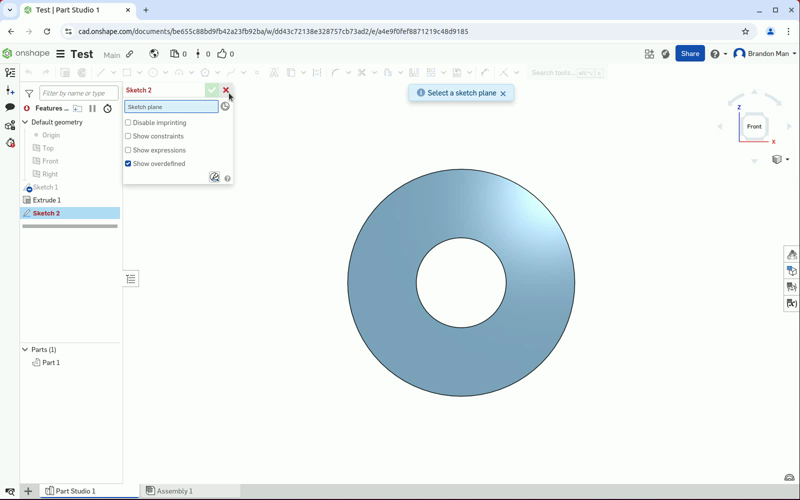
mouse_move(73, 163)
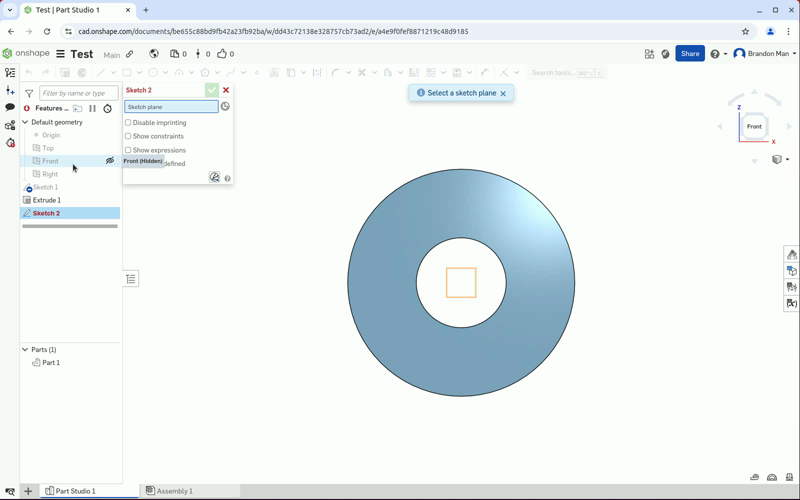
click(73, 163)
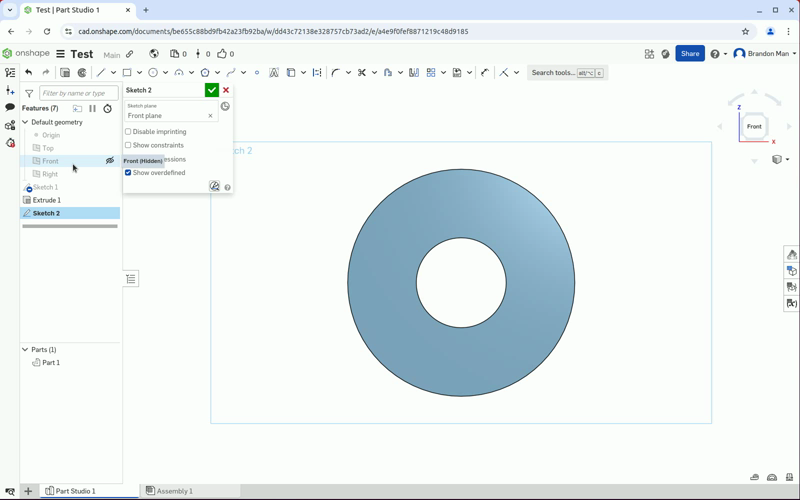
mouse_move(73, 352)
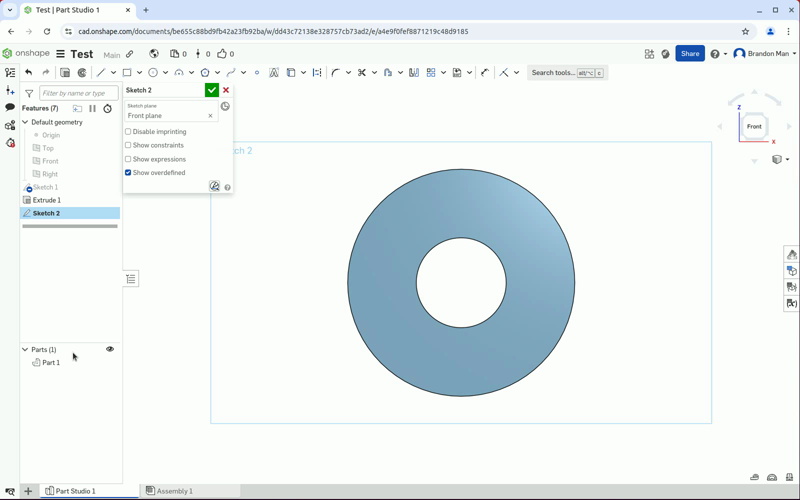
key(y)
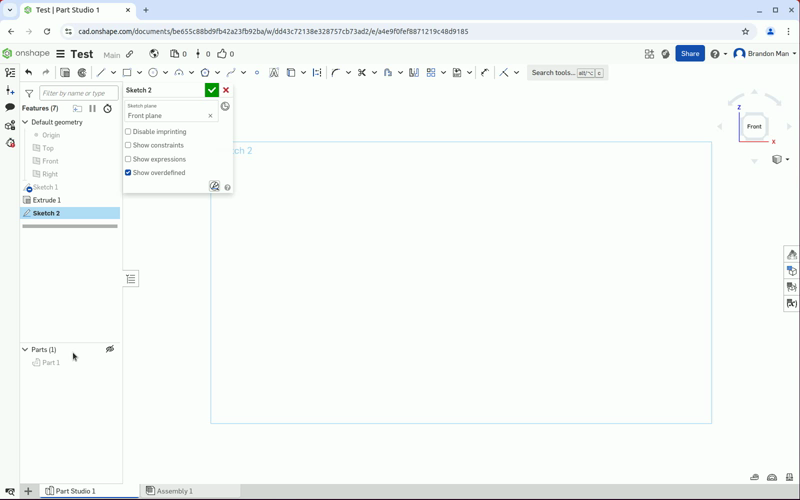
key(c)
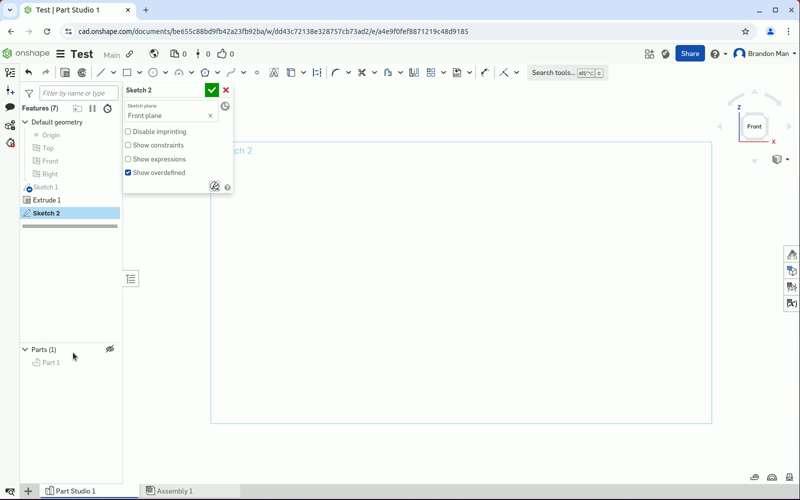
key_down(shift)
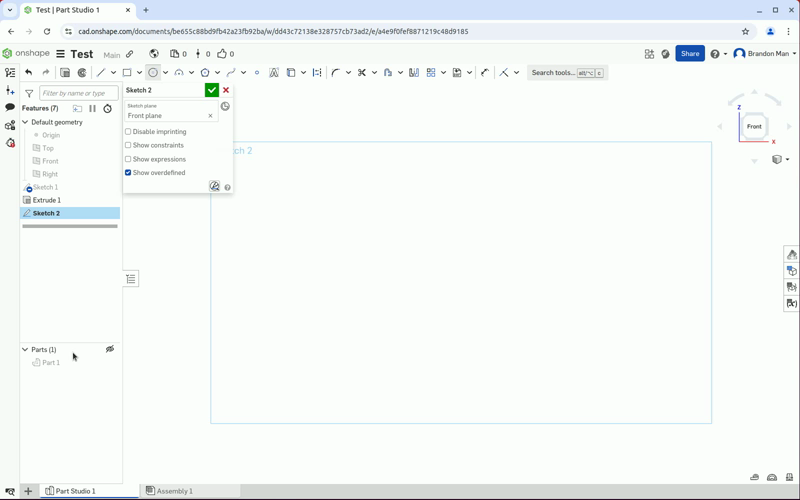
mouse_move(461, 282)
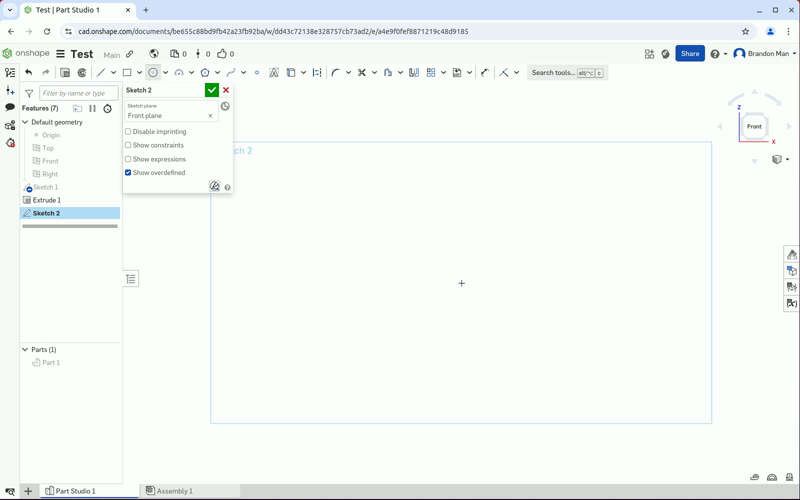
click(461, 282)
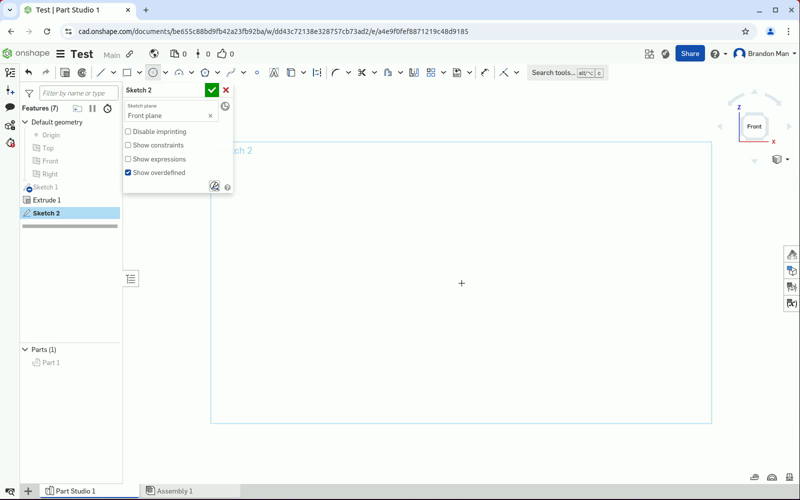
key_up(shift)
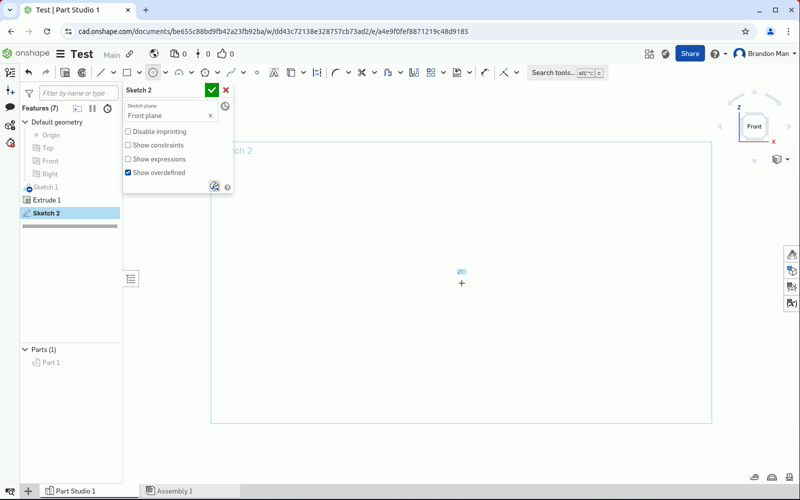
mouse_move(507, 282)
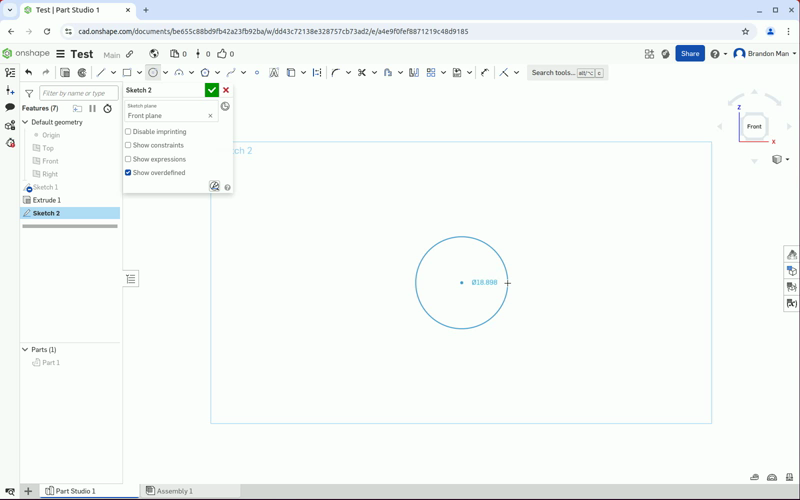
click(507, 282)
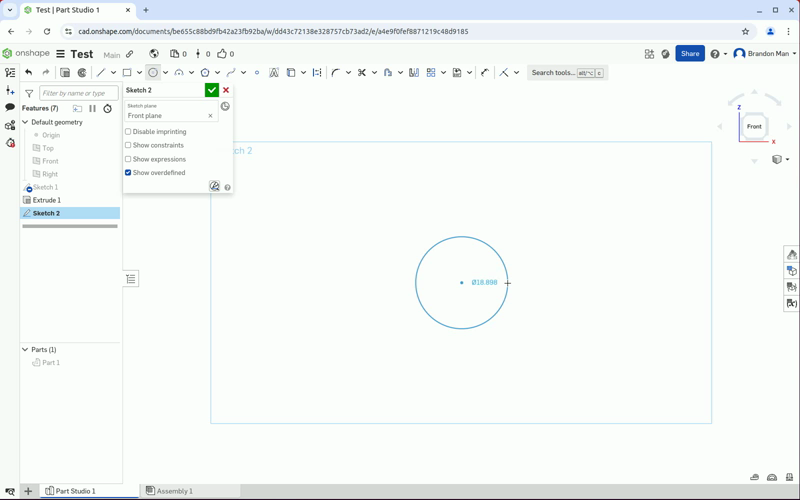
key(esc)
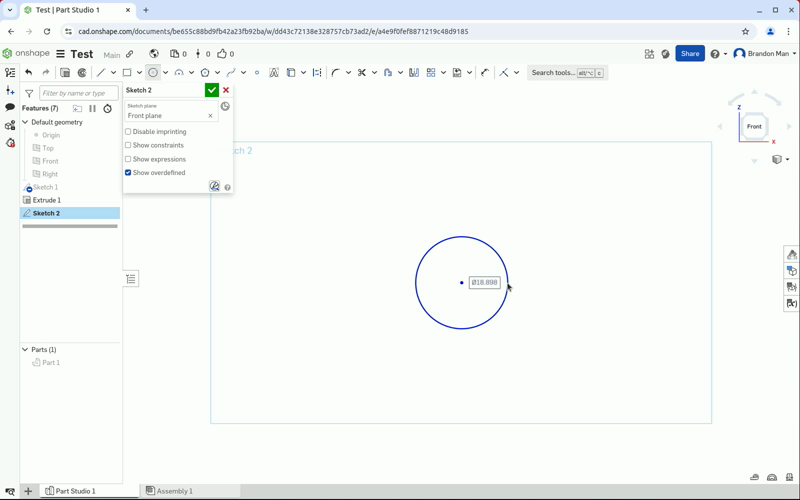
mouse_move(484, 269)
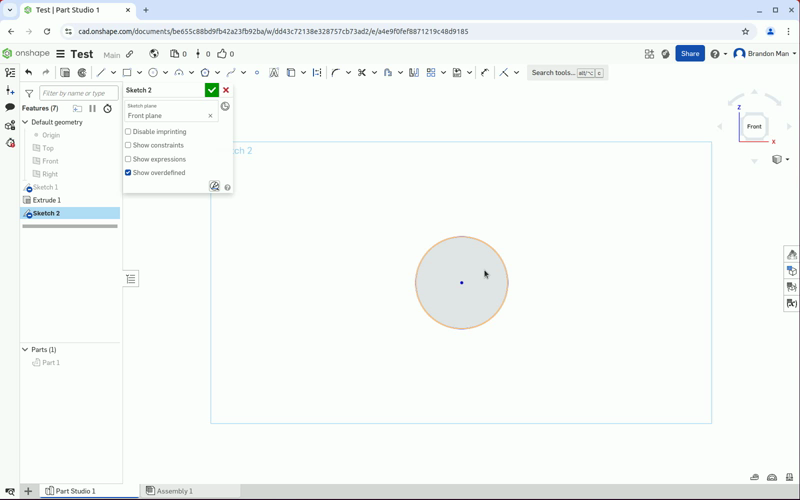
click(484, 269)
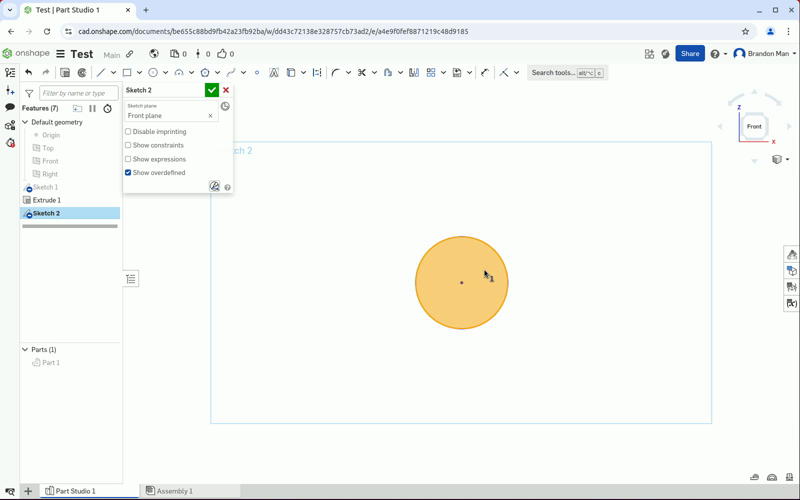
mouse_move(73, 352)
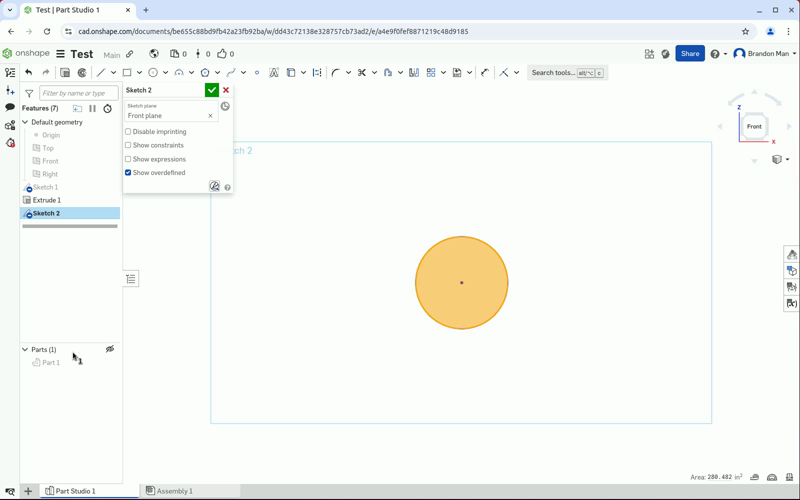
key(shift+y)
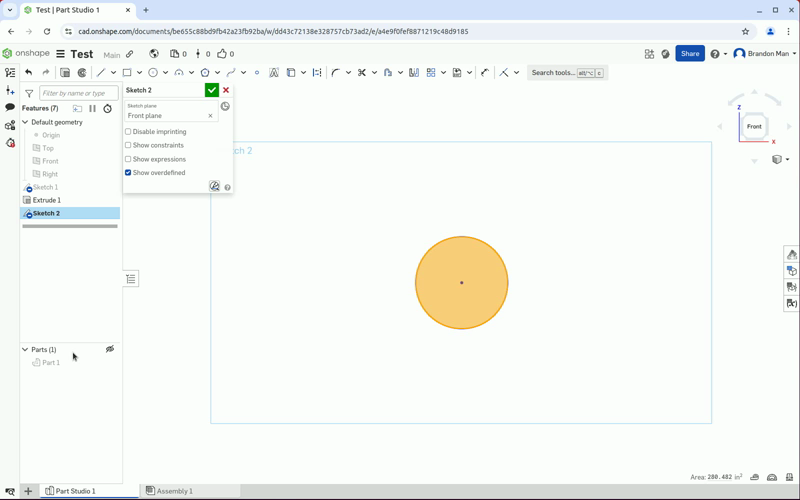
key(shift+e)
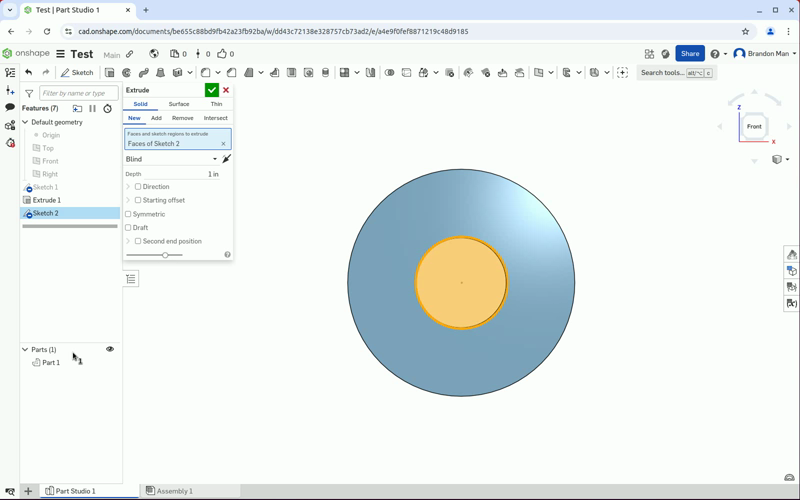
mouse_move(143, 106)
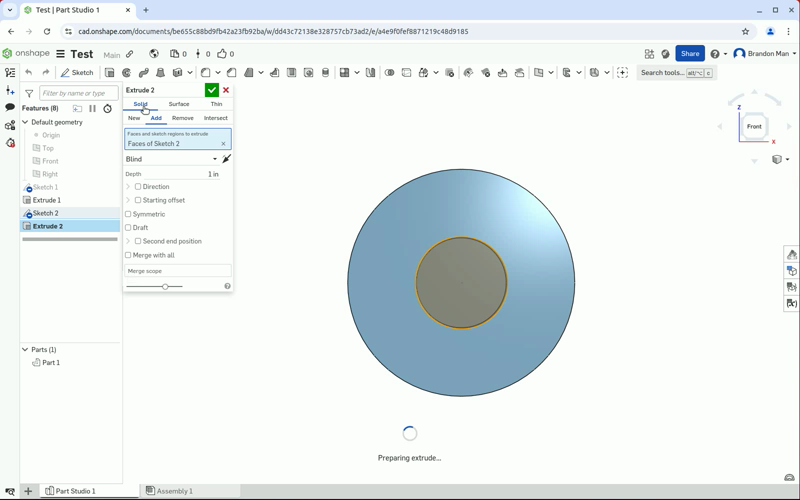
click(143, 106)
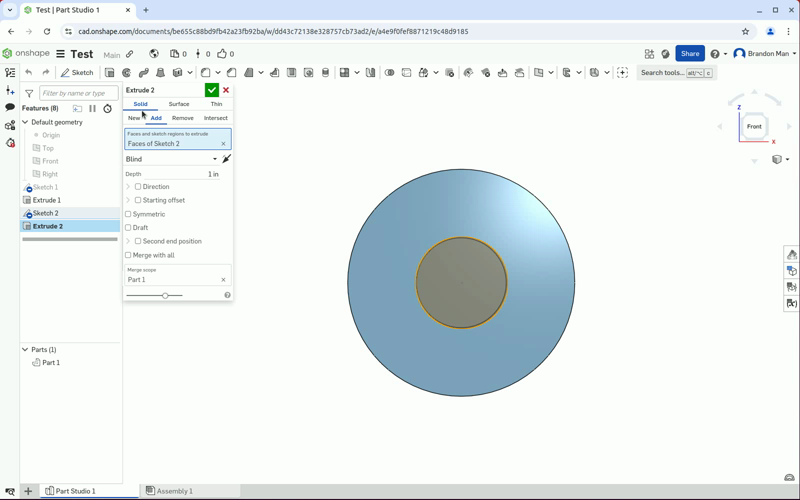
mouse_move(137, 120)
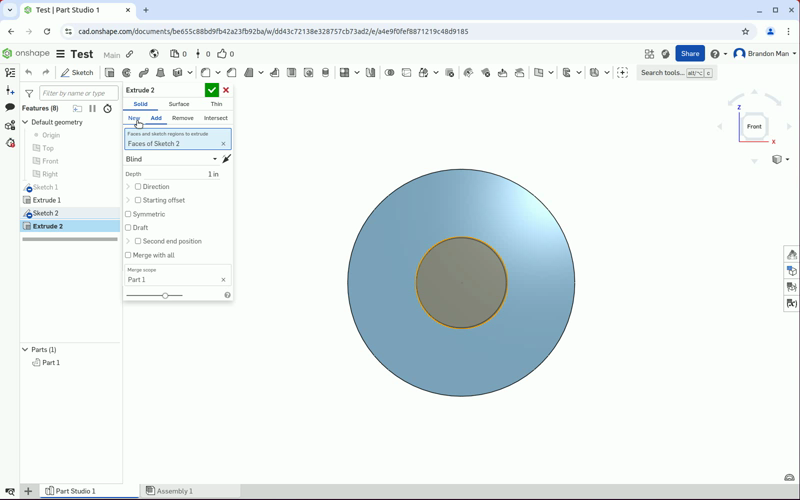
click(137, 120)
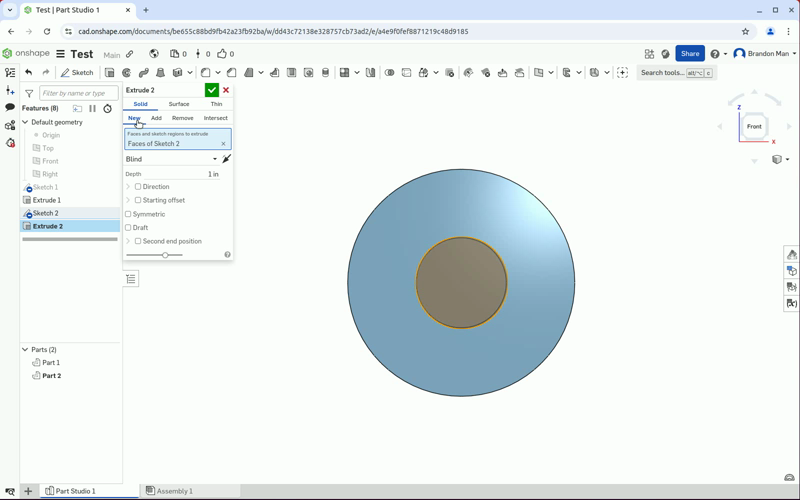
key(tab, 4)
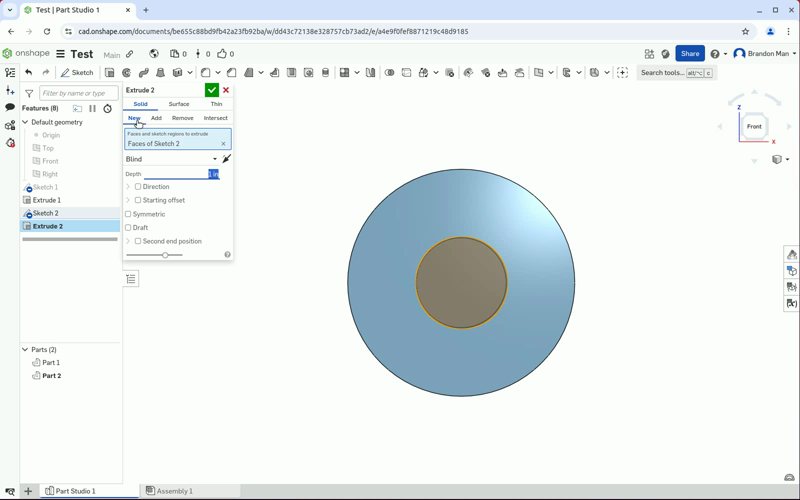
text(16.609)
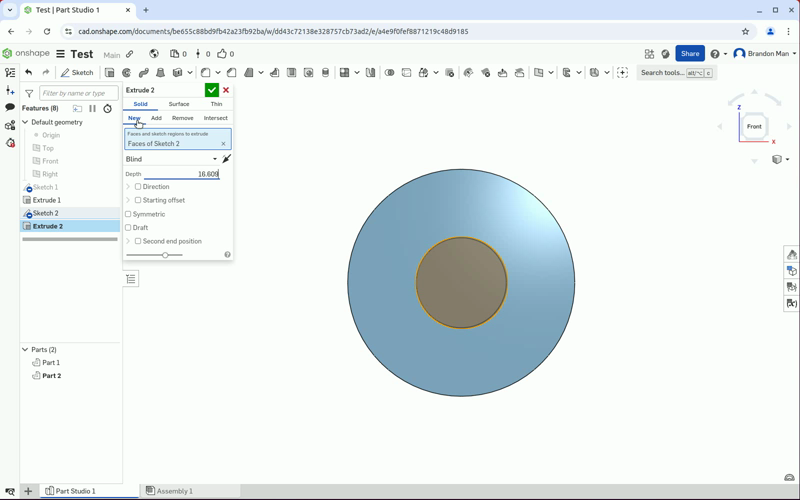
key(enter)
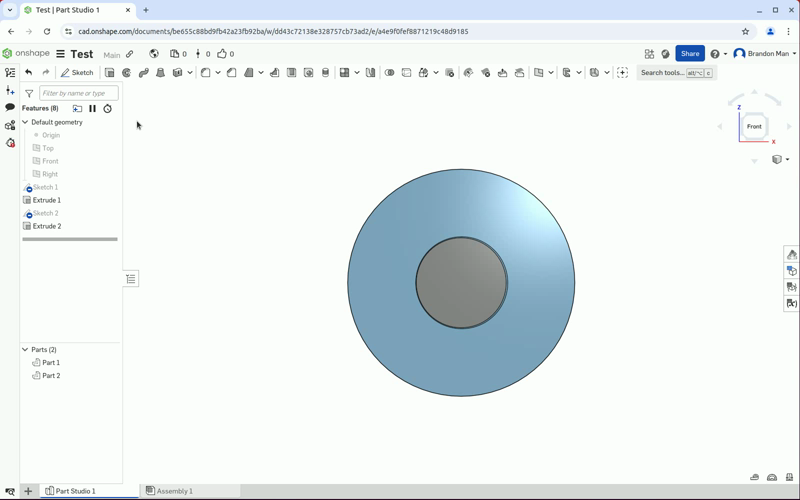
key(shift+h)
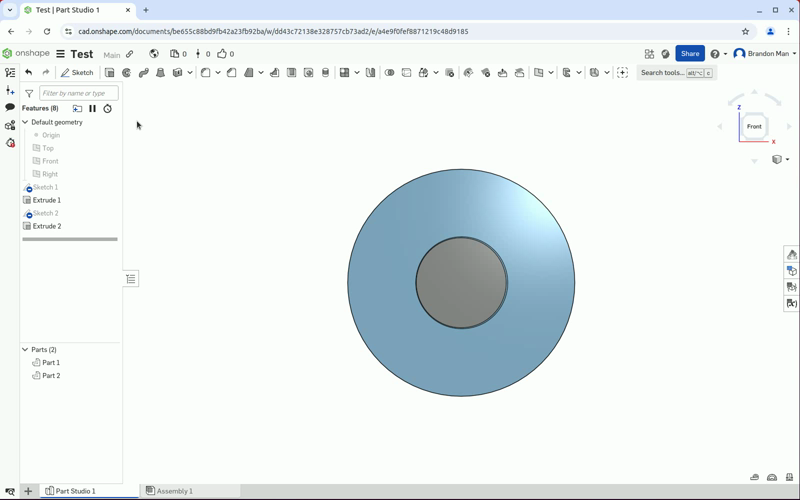
key(shift+h)
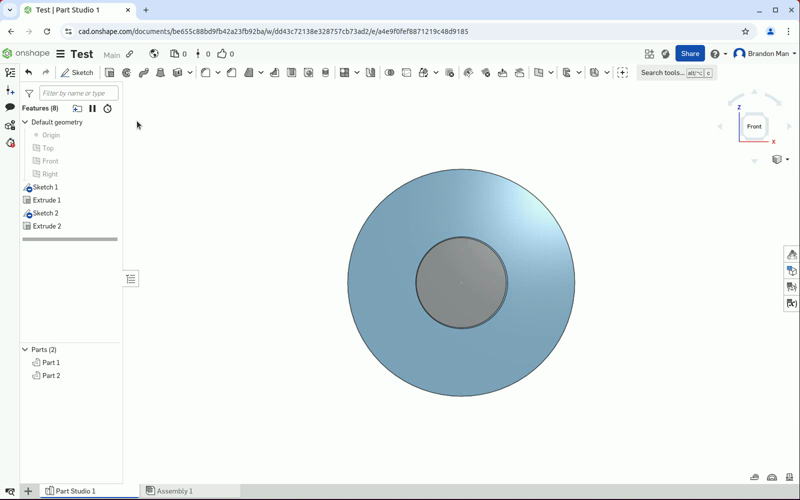
key(shift+7)
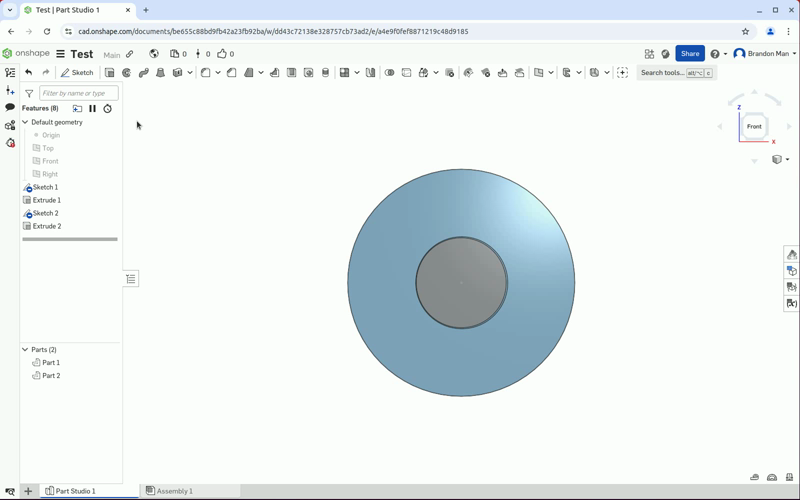
key(left, 2)
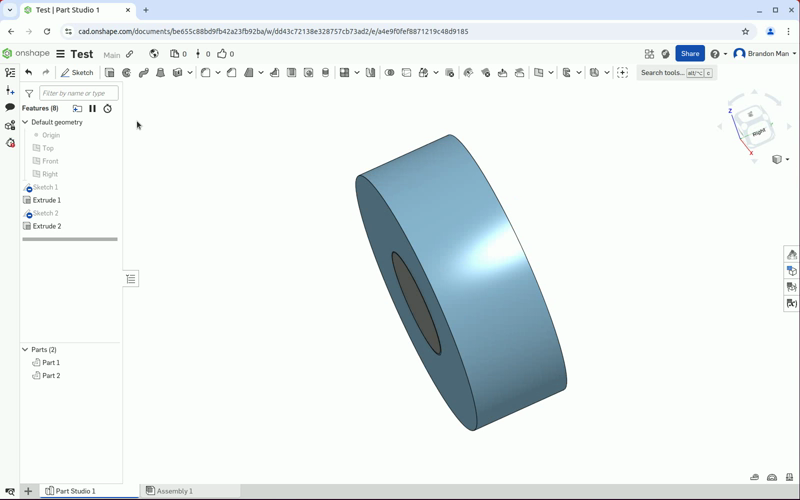
key(down, 2)
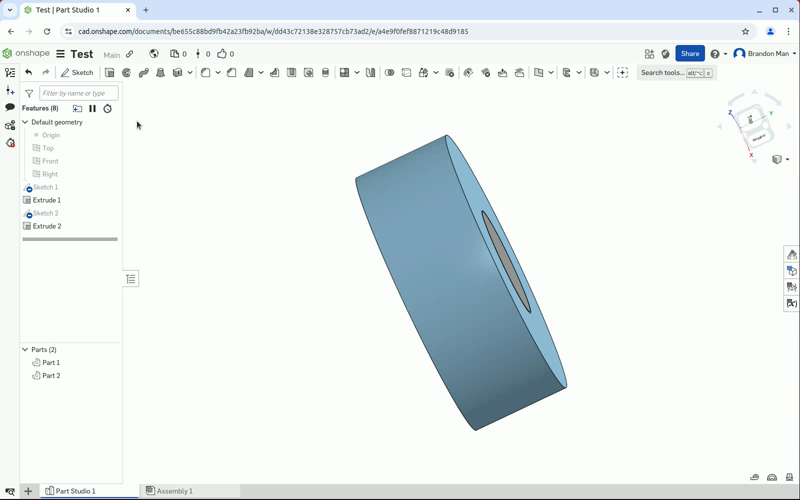
key(up, 2)
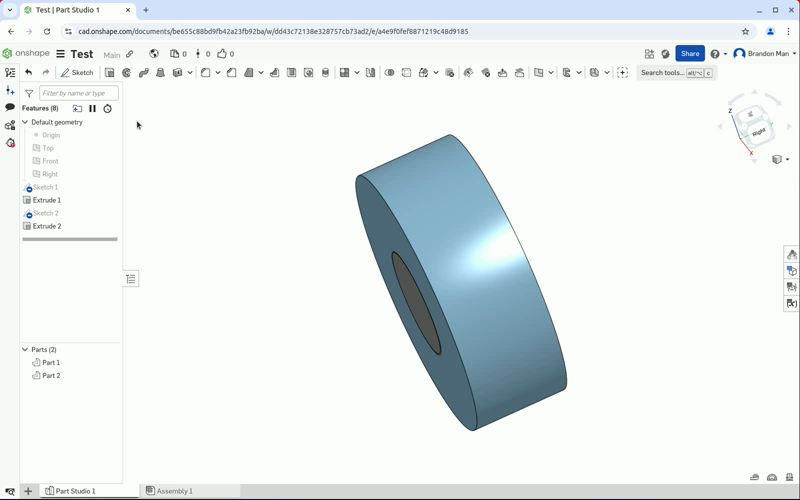
key(right, 2)
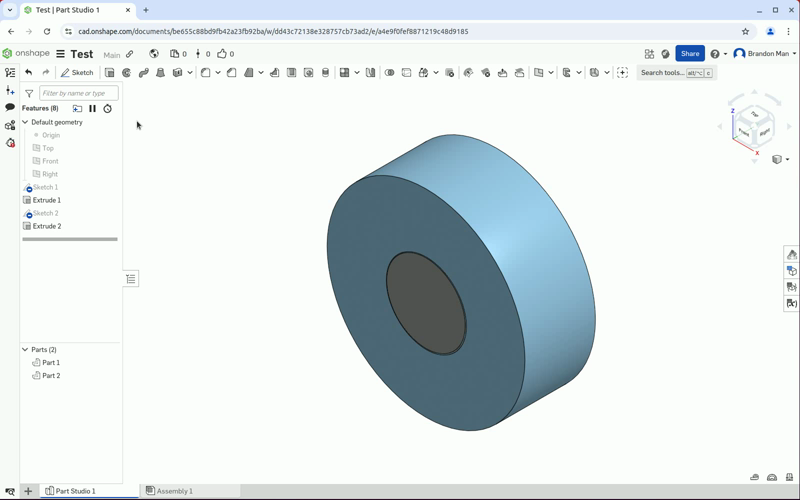
mouse_move(73, 189)
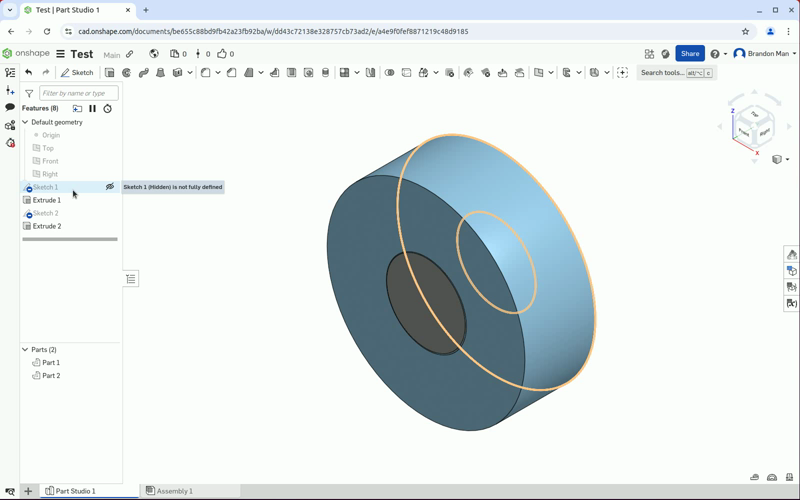
click(73, 189)